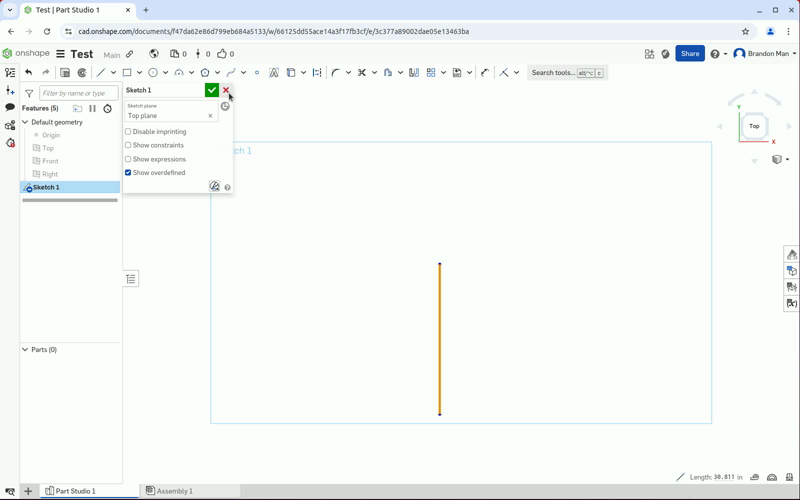
key(shift+h)
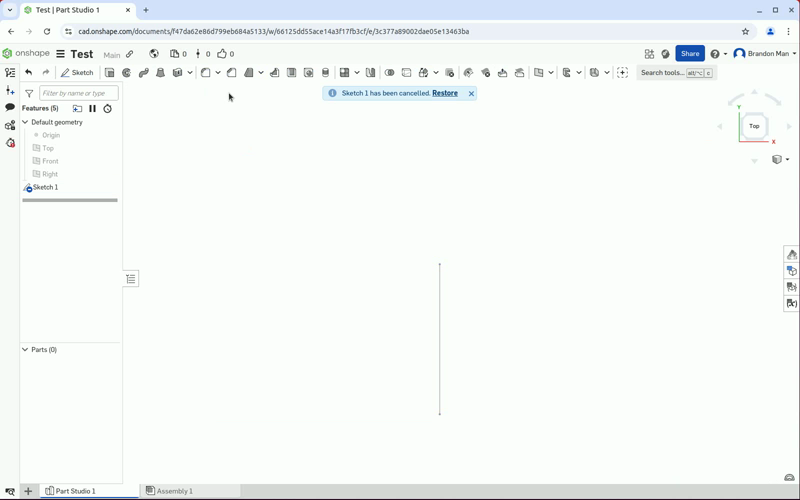
key(shift+s)
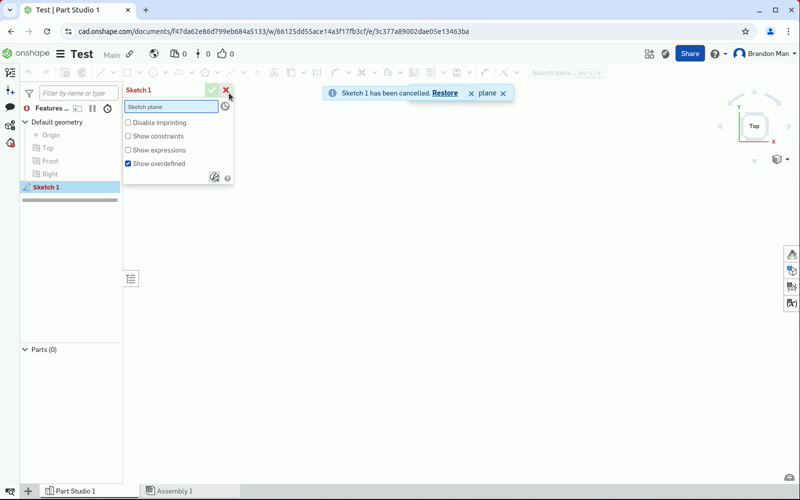
mouse_move(73, 150)
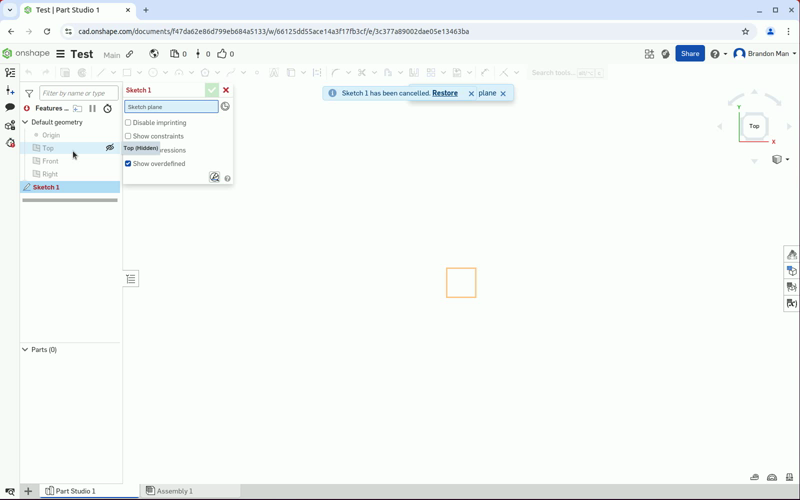
click(73, 150)
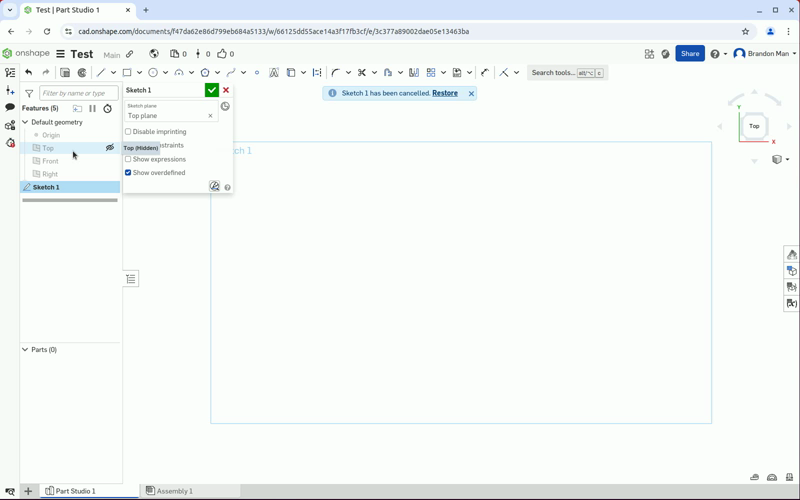
mouse_move(73, 352)
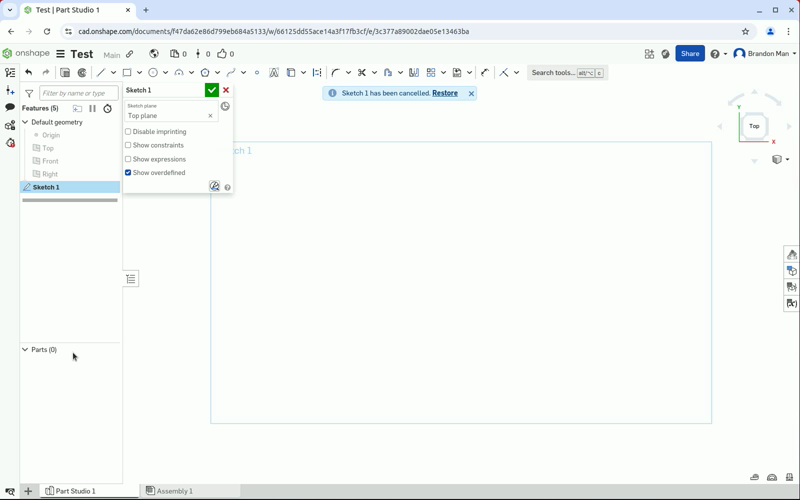
key(y)
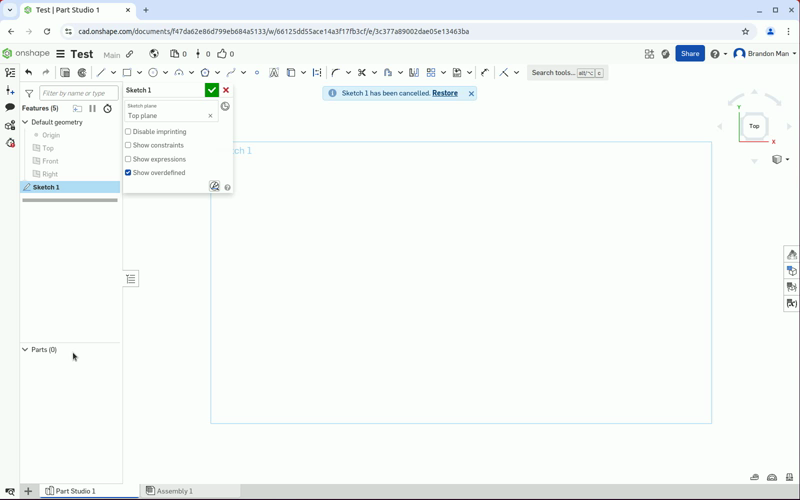
key(c)
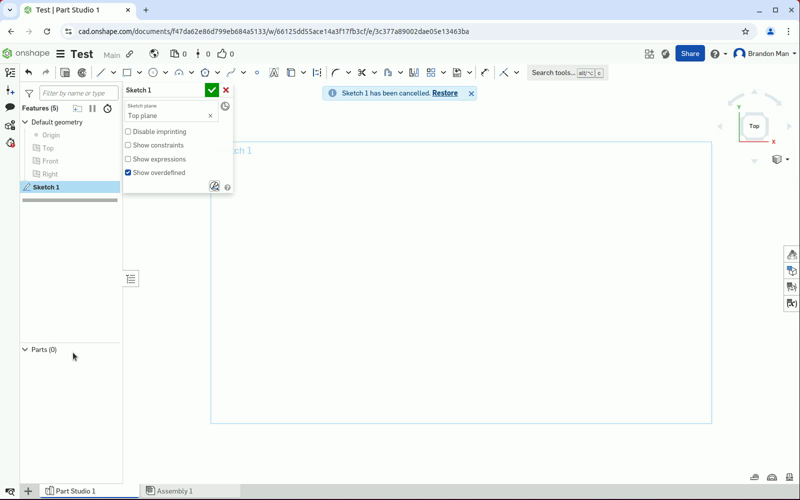
key_down(shift)
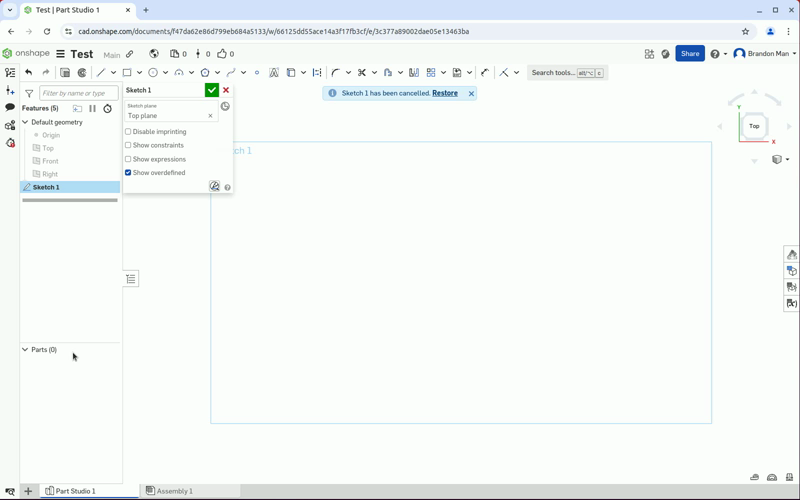
mouse_move(461, 282)
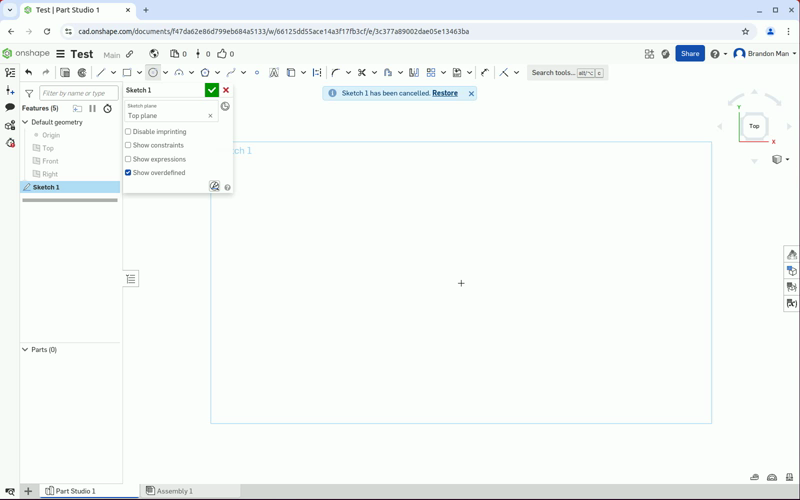
click(461, 282)
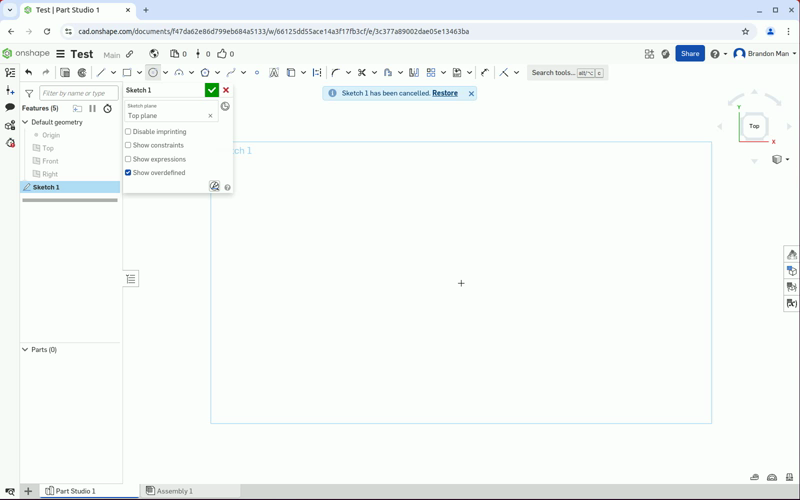
key_up(shift)
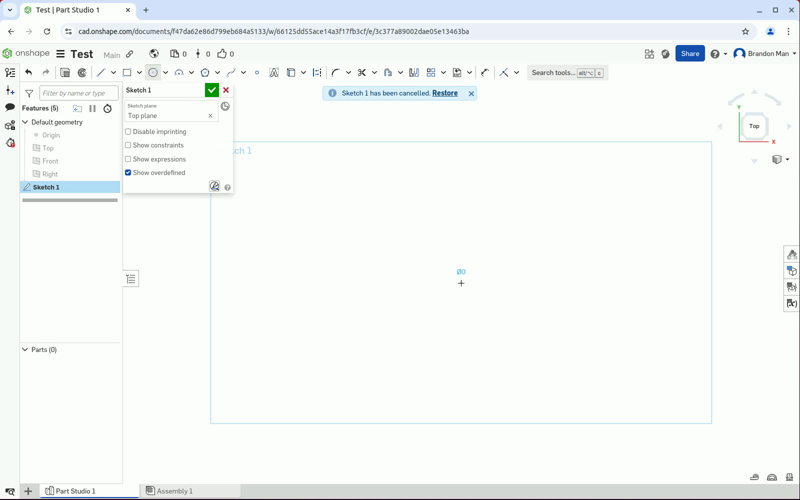
mouse_move(574, 282)
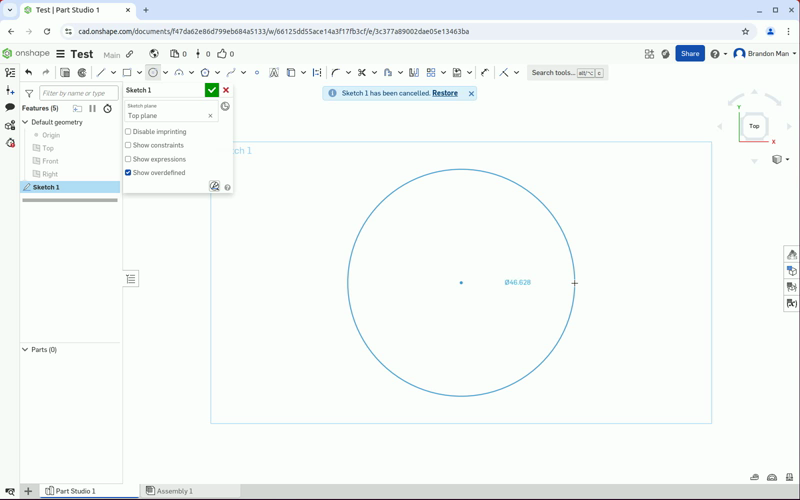
click(574, 282)
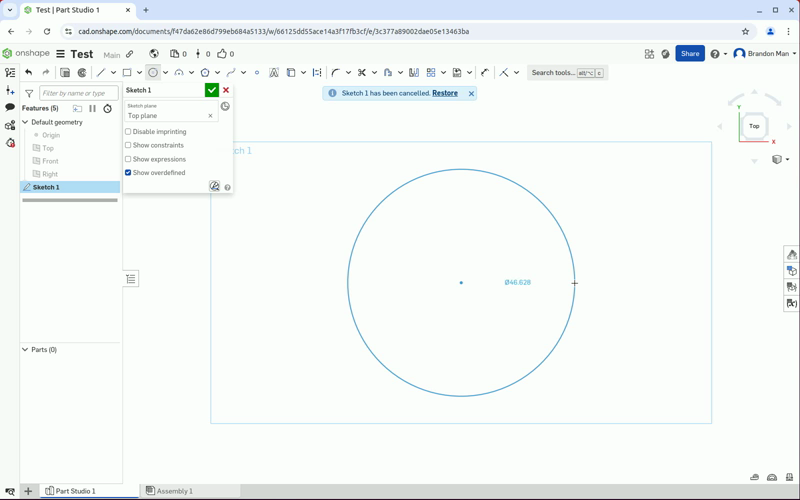
key(esc)
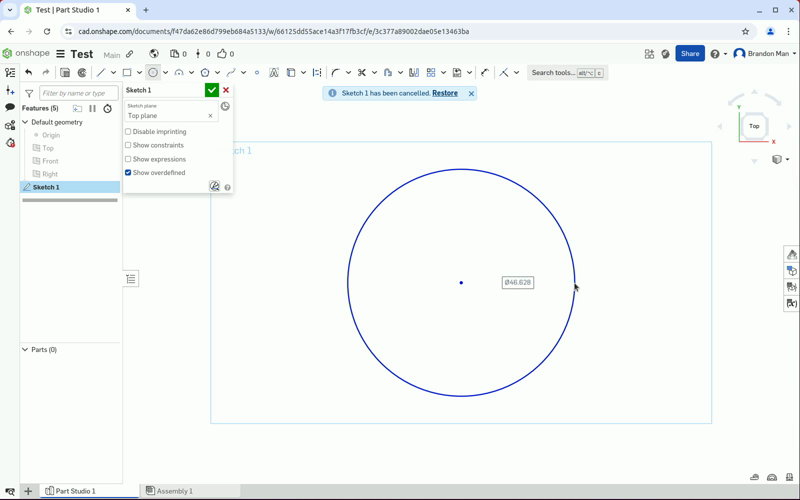
mouse_move(482, 347)
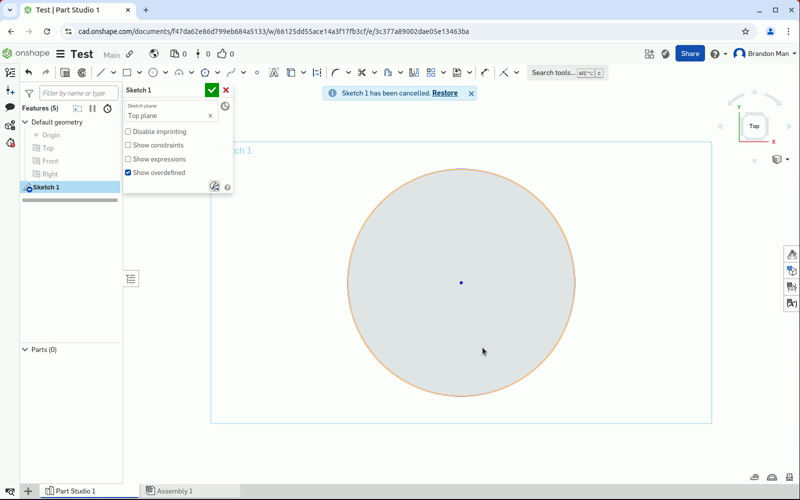
click(482, 347)
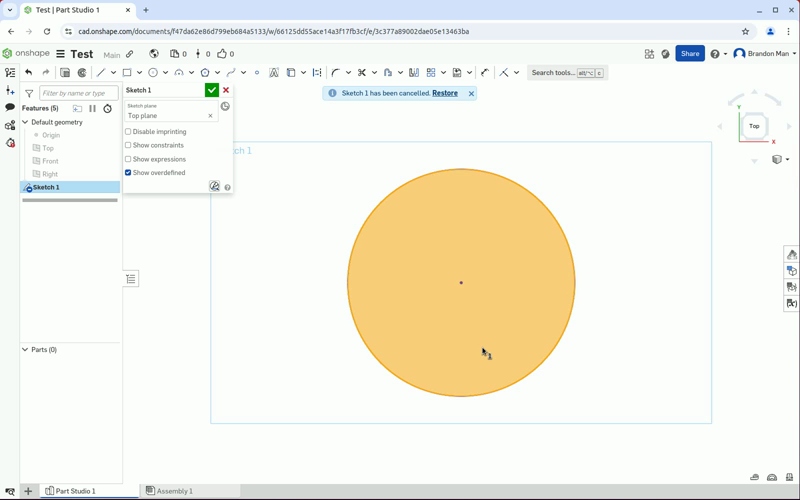
mouse_move(73, 352)
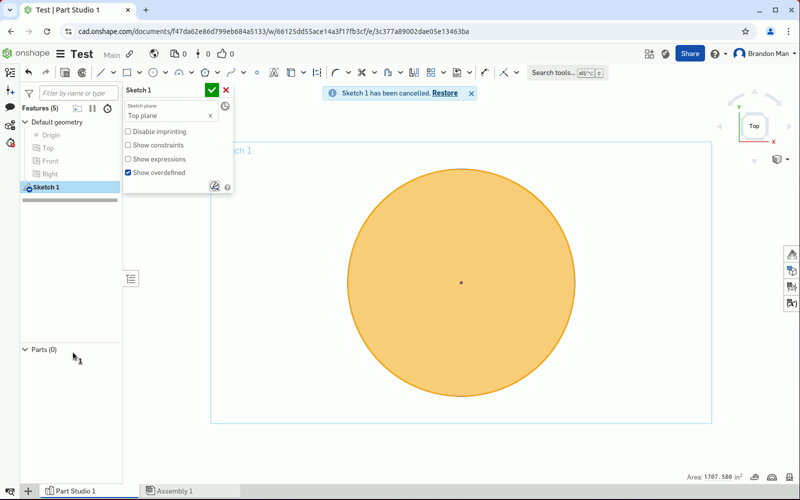
key(shift+y)
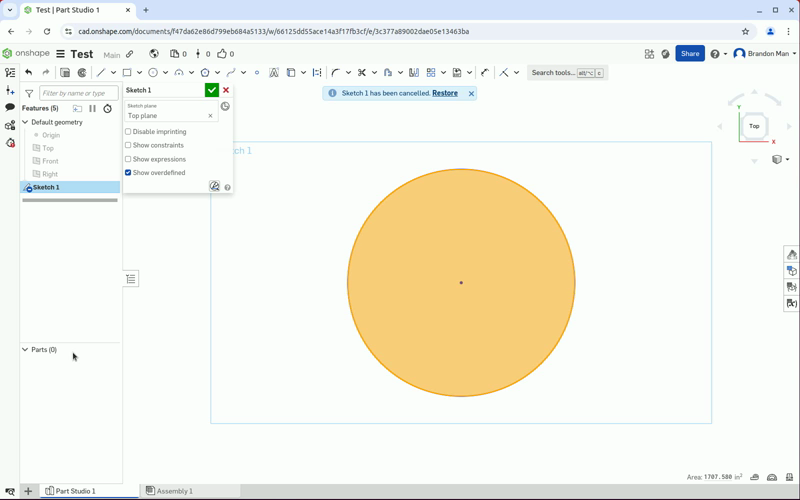
key(shift+e)
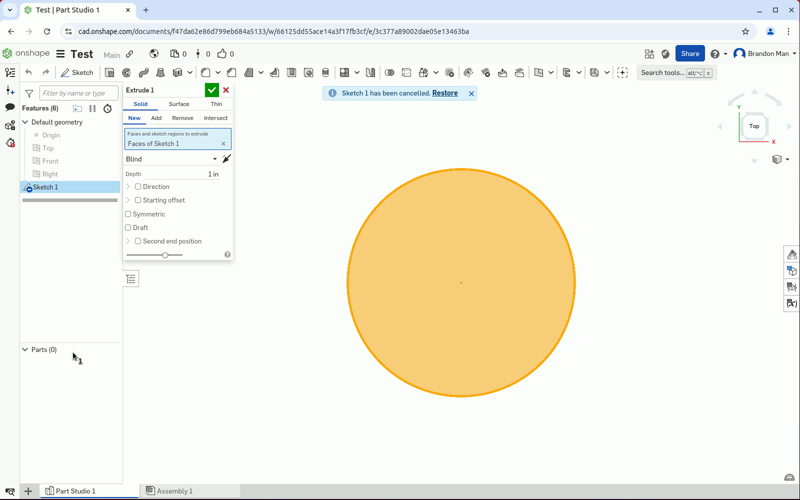
mouse_move(143, 106)
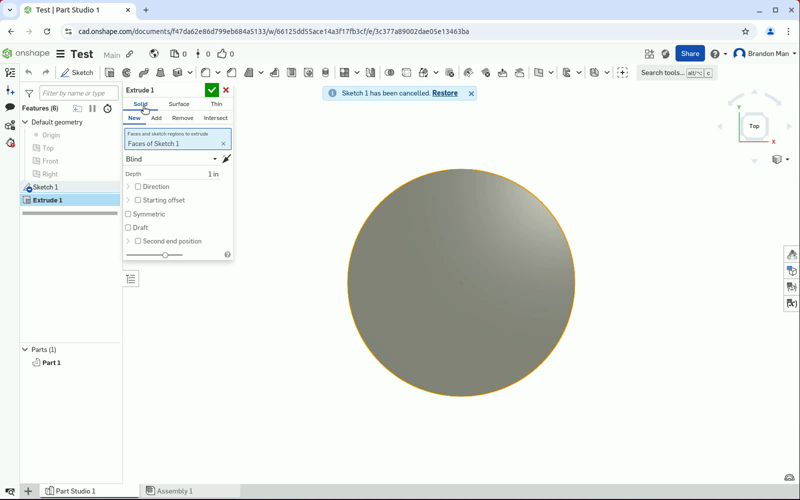
click(143, 106)
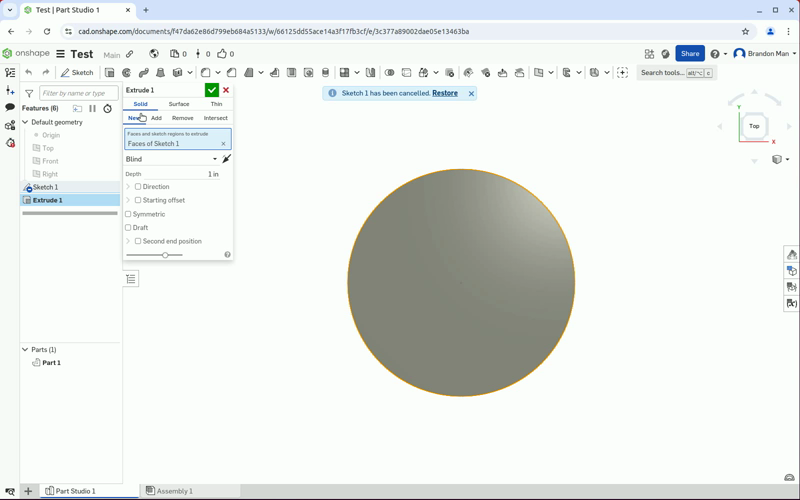
mouse_move(137, 120)
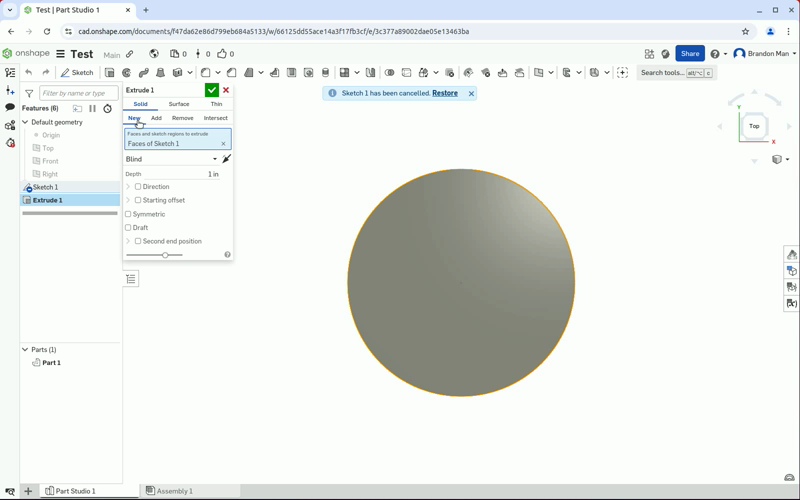
click(137, 120)
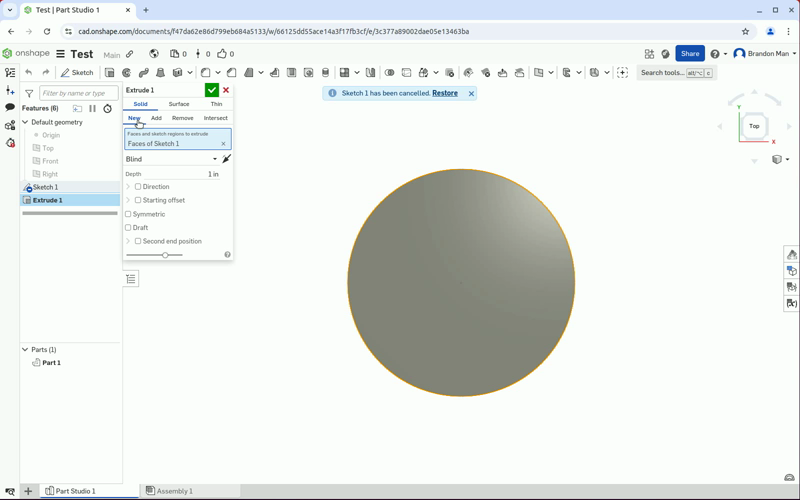
key(tab, 4)
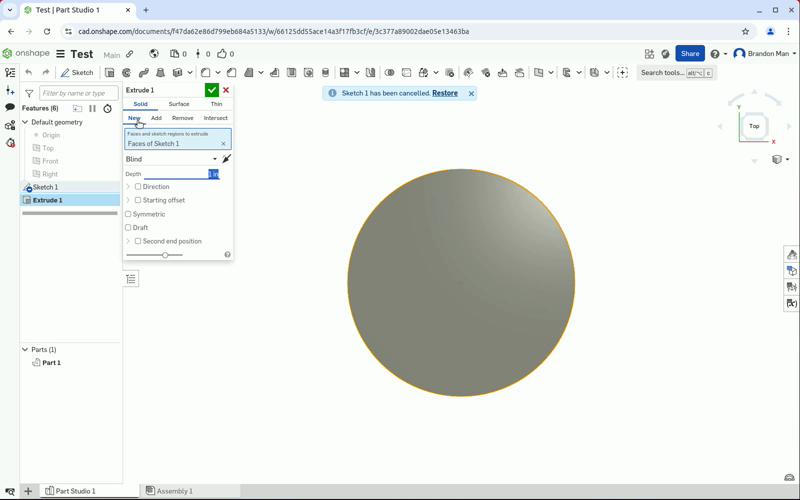
text(9.147)
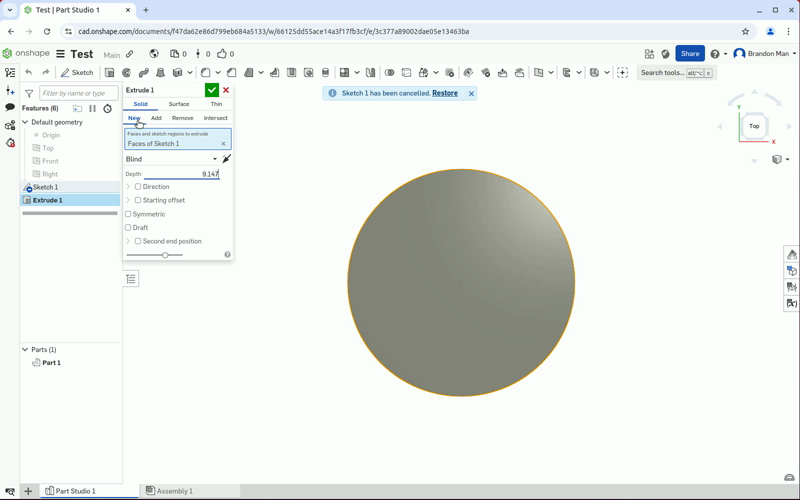
key(enter)
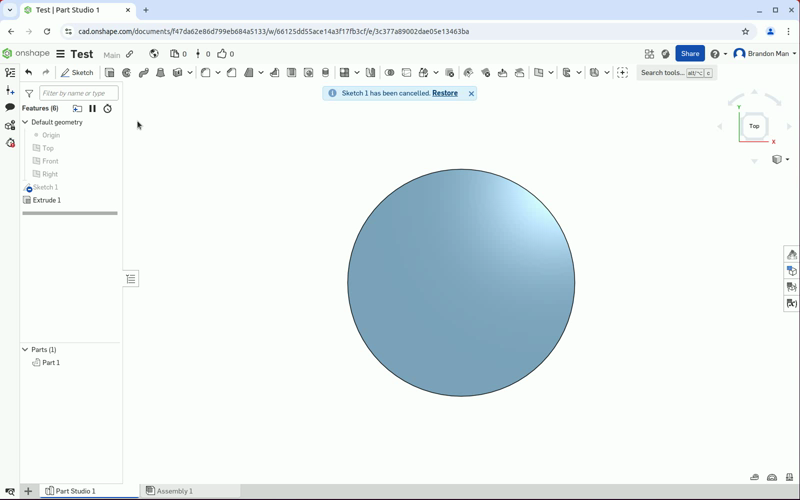
key(shift+h)
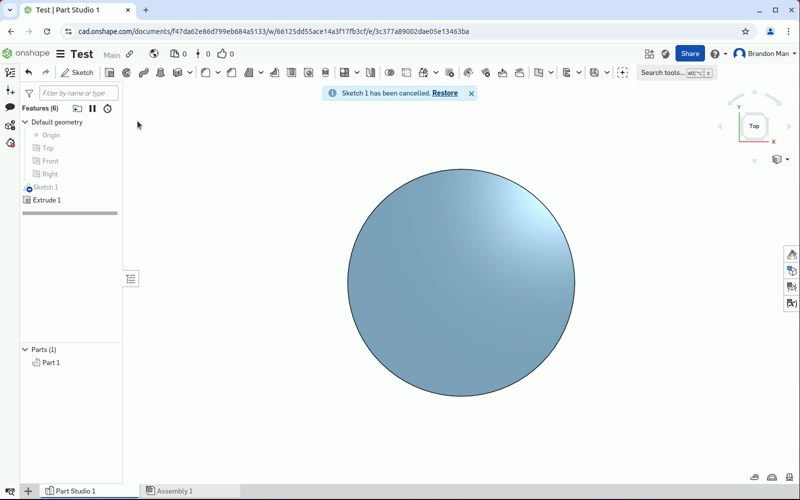
key(shift+h)
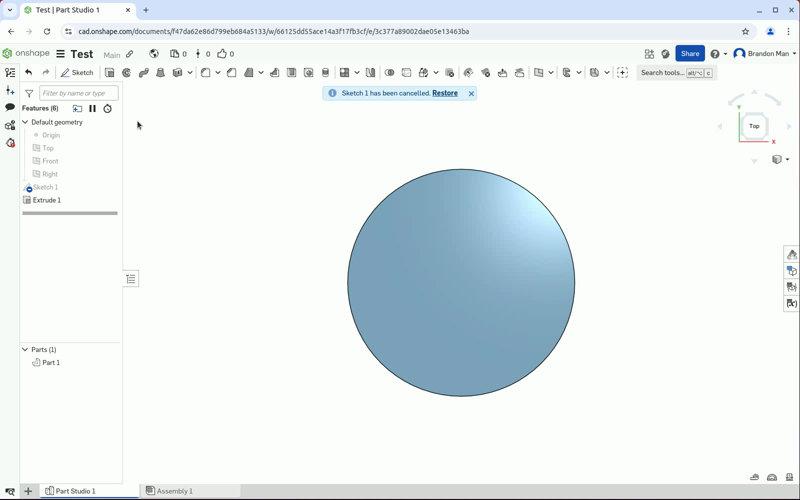
mouse_move(73, 189)
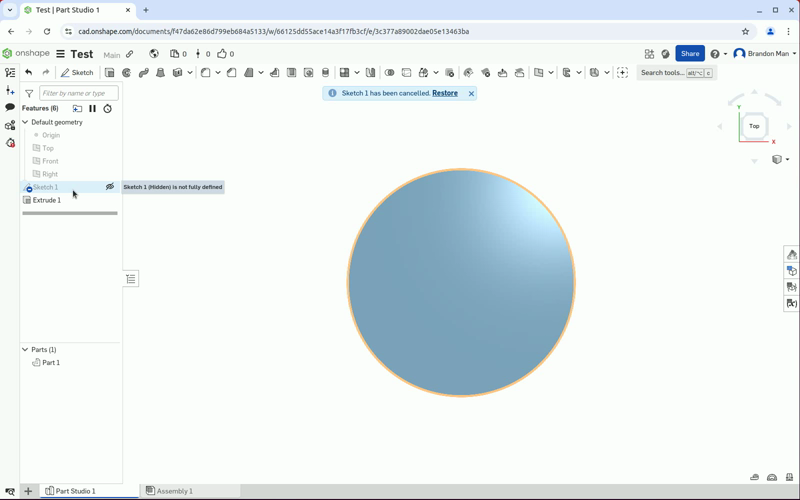
click(73, 189)
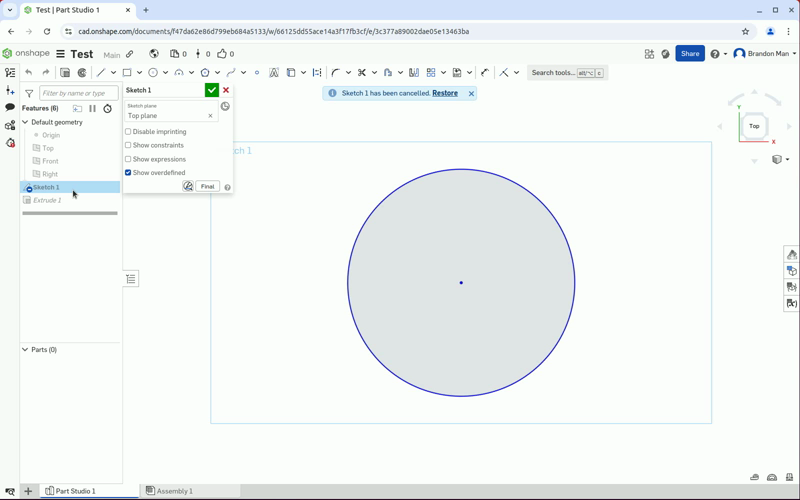
mouse_move(229, 92)
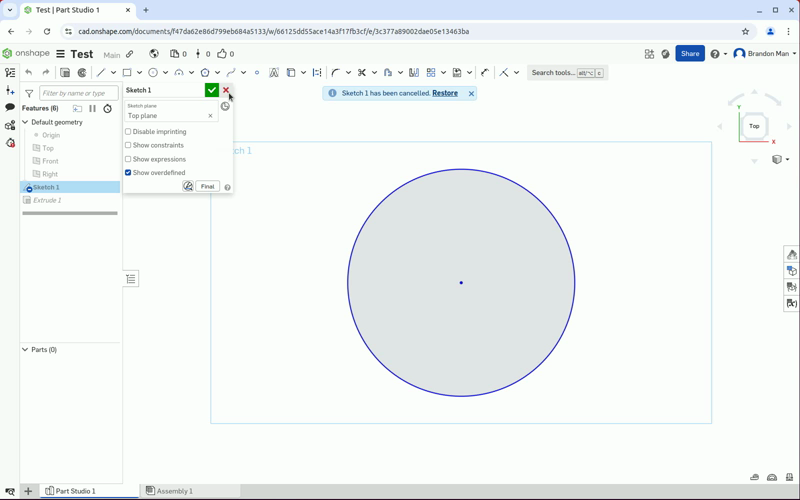
click(229, 92)
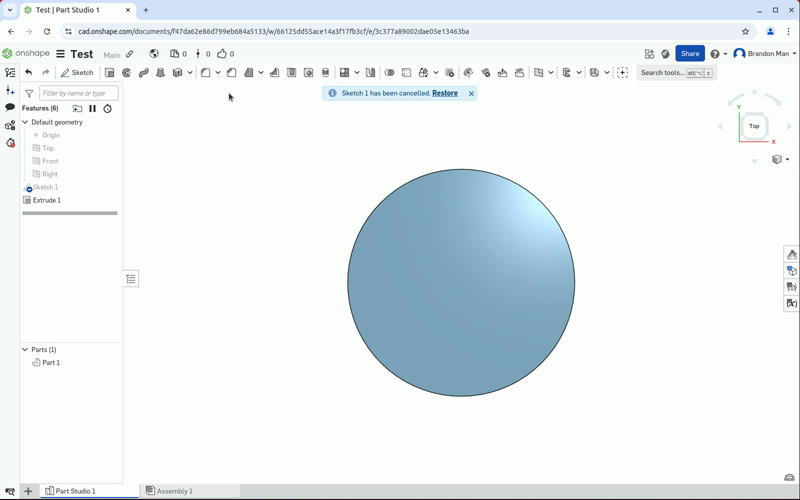
mouse_move(541, 75)
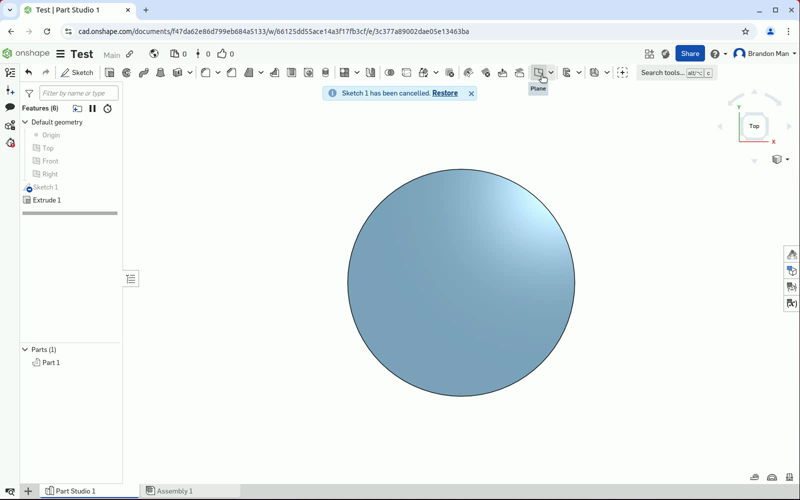
click(541, 75)
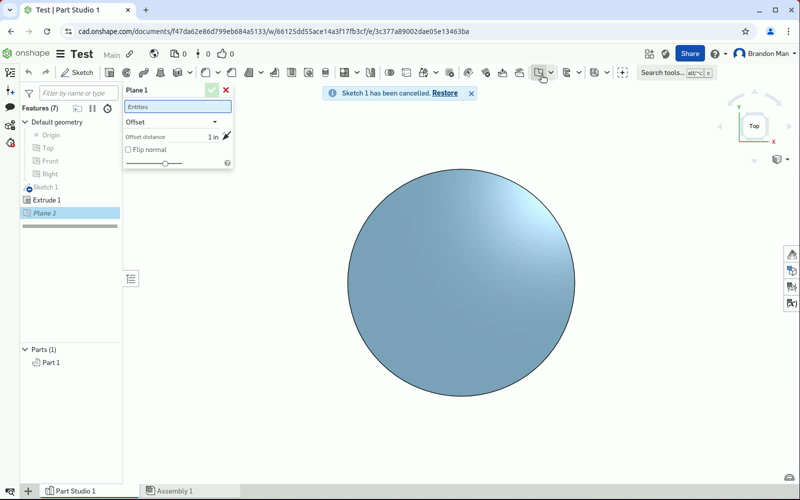
mouse_move(73, 150)
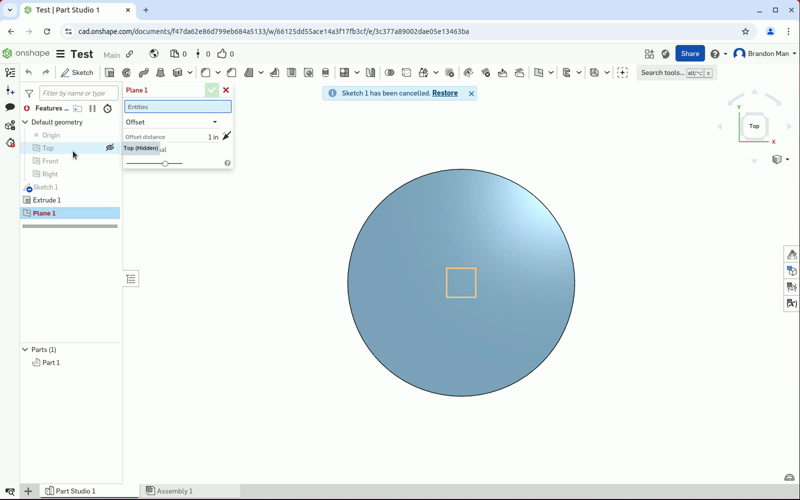
click(73, 150)
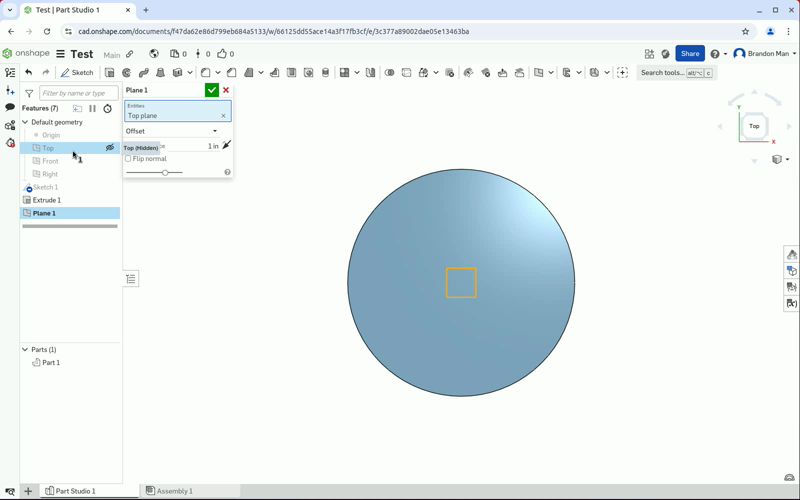
key(tab, 2)
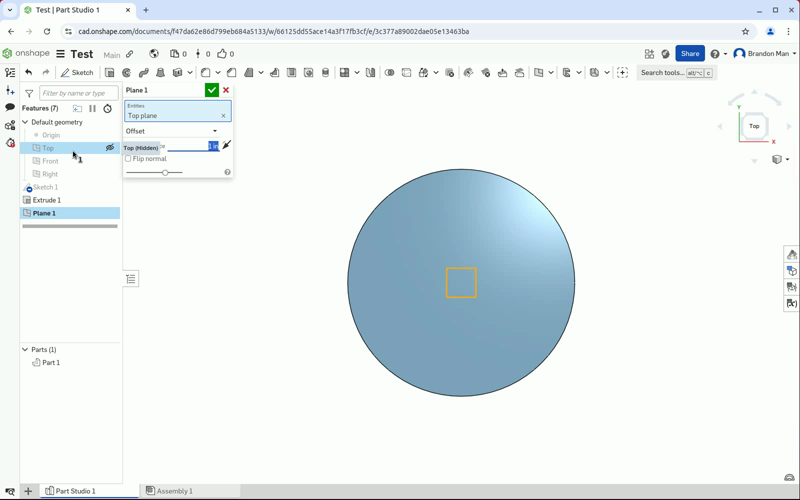
text(9.151)
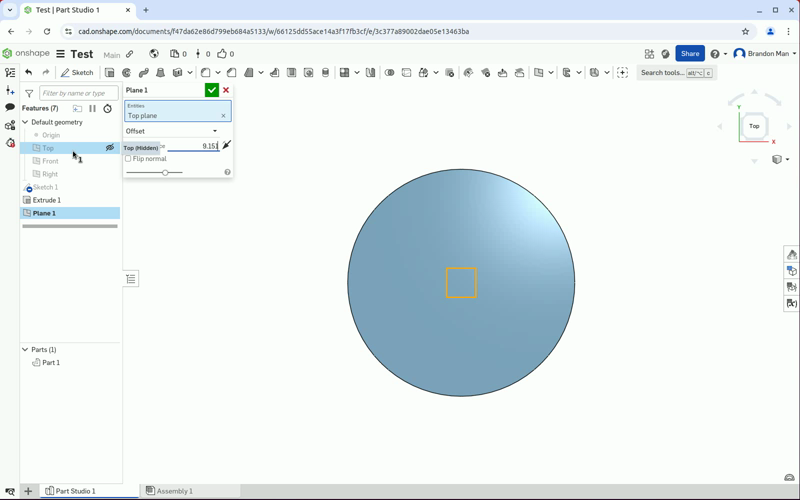
key(enter, 2)
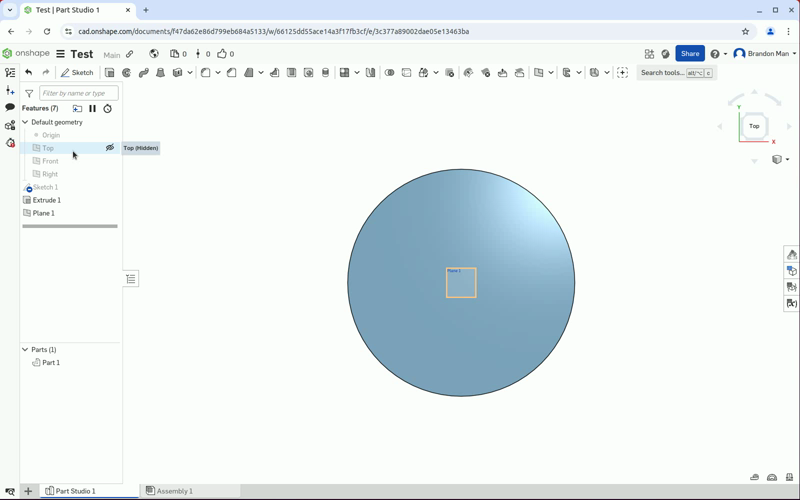
key(shift+s)
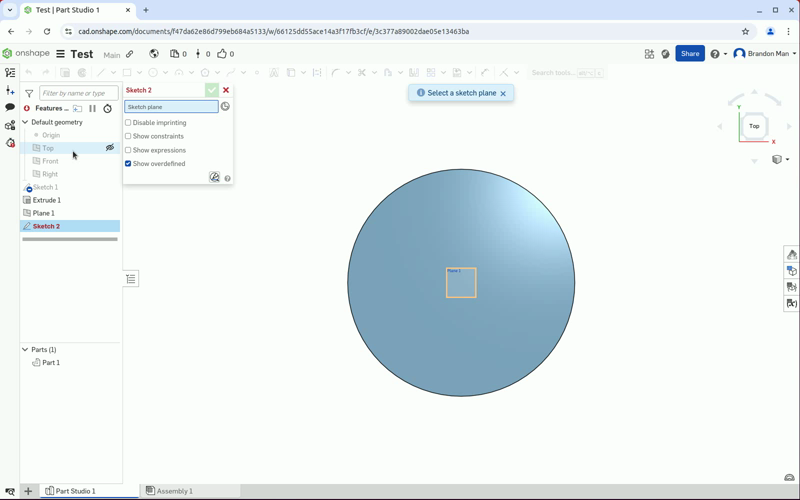
mouse_move(73, 215)
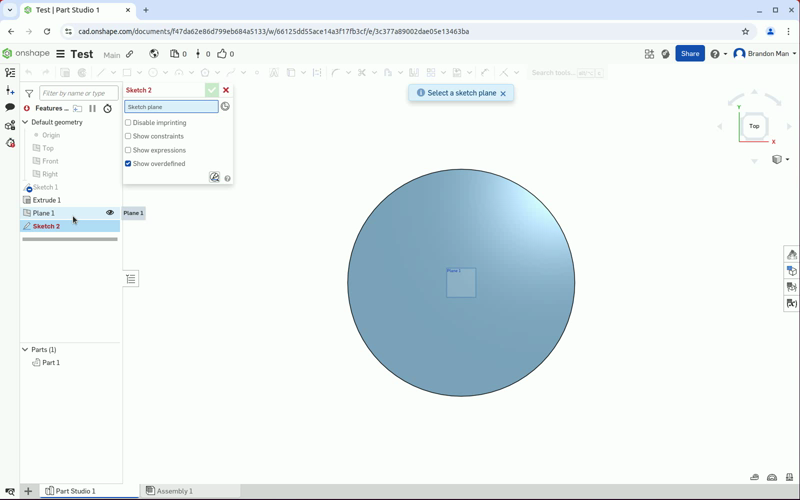
click(73, 215)
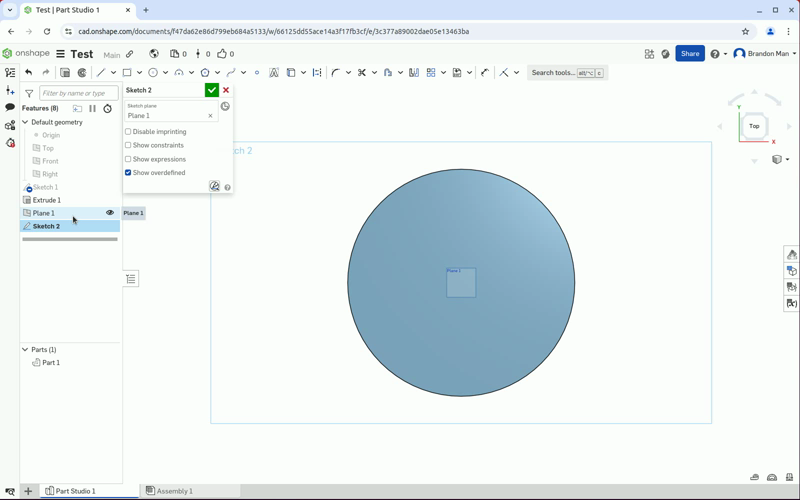
mouse_move(73, 352)
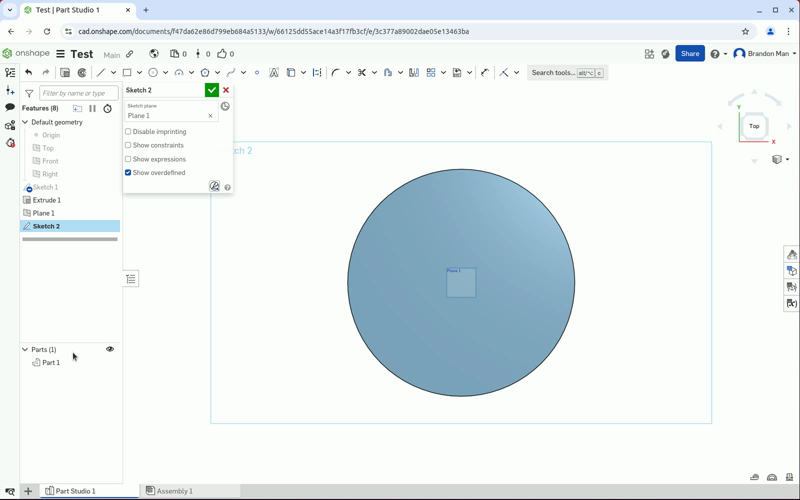
key(y)
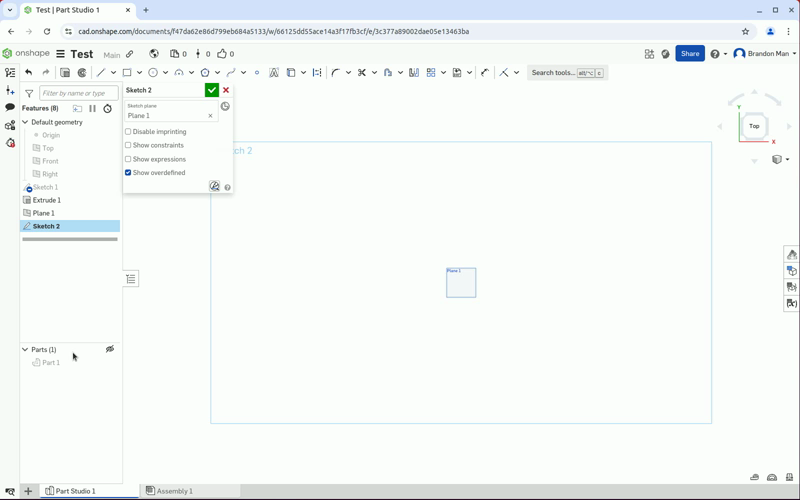
key(c)
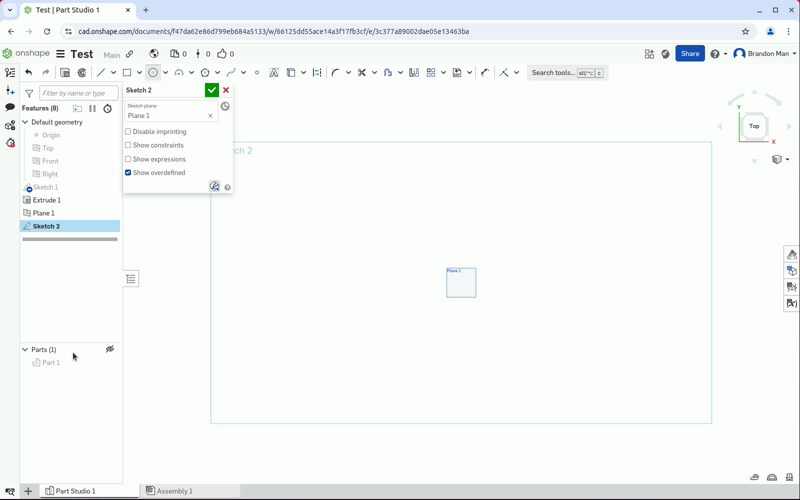
key_down(shift)
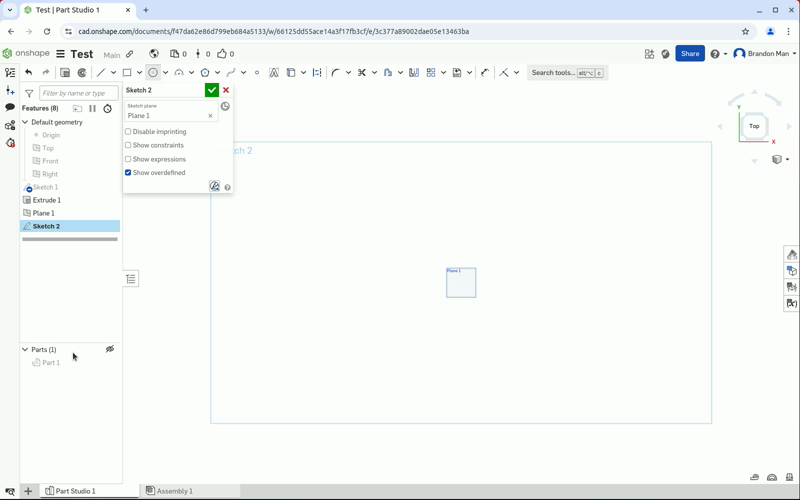
mouse_move(461, 282)
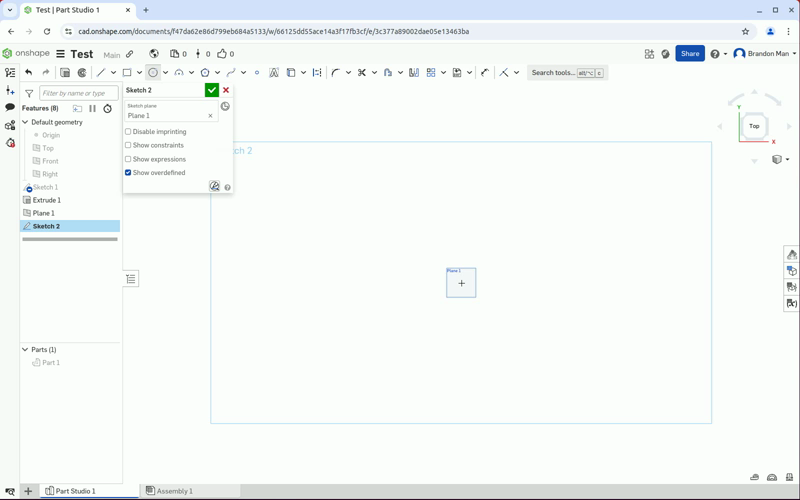
click(461, 282)
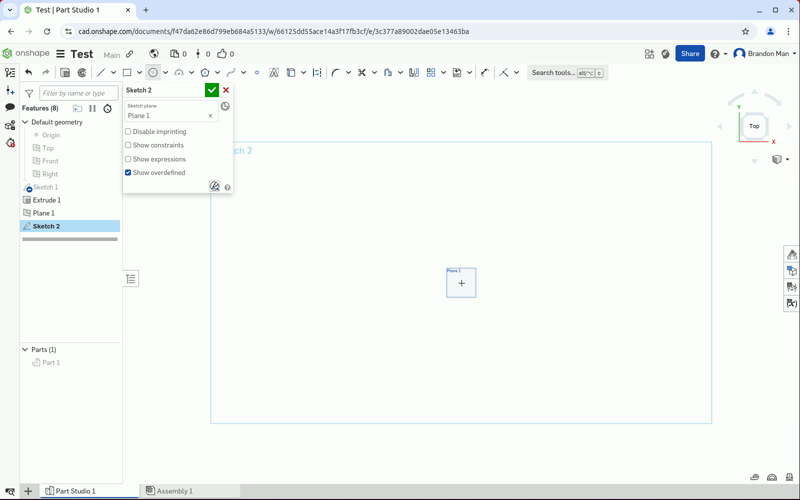
key_up(shift)
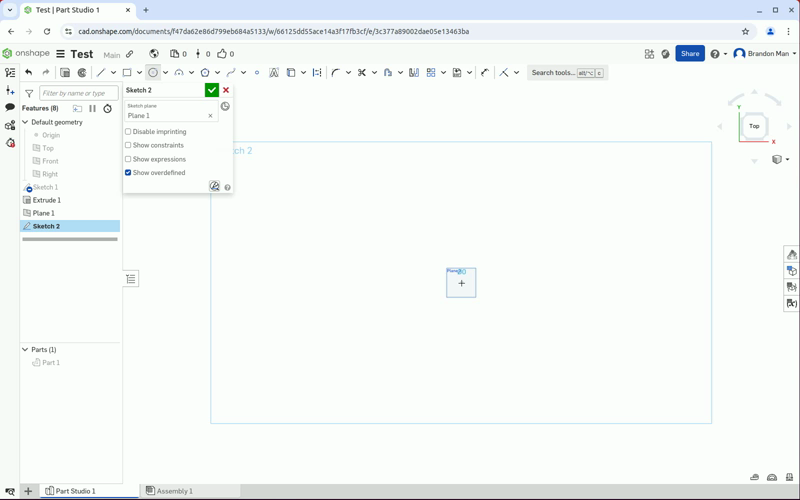
mouse_move(533, 282)
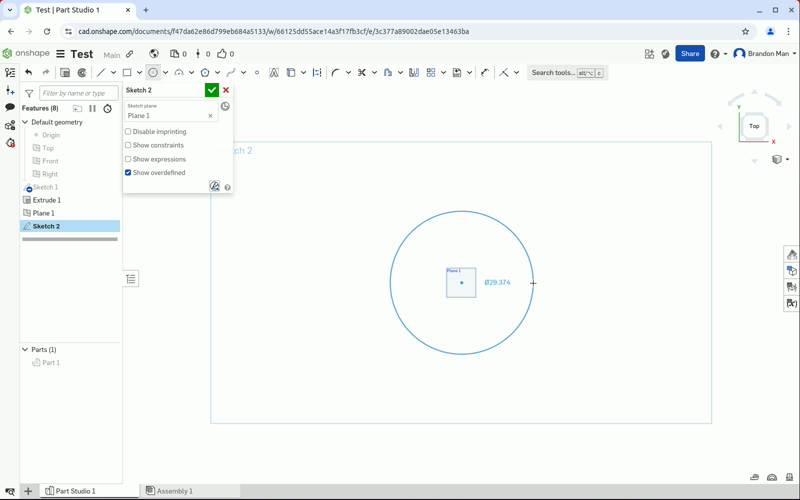
click(533, 282)
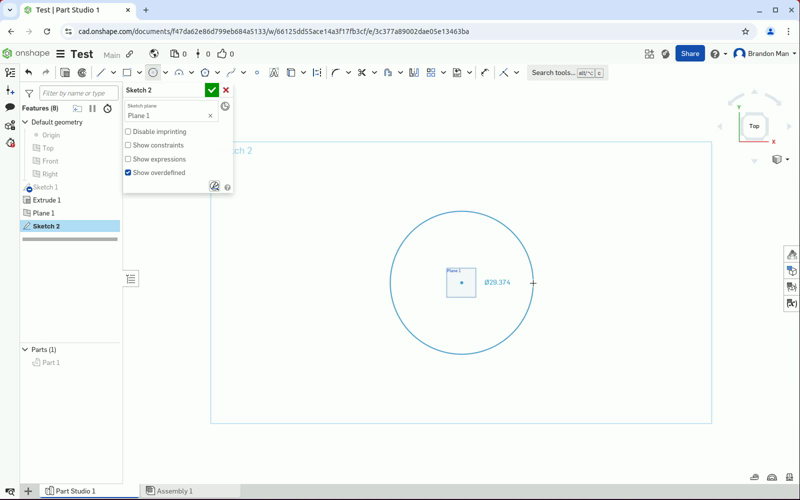
key(esc)
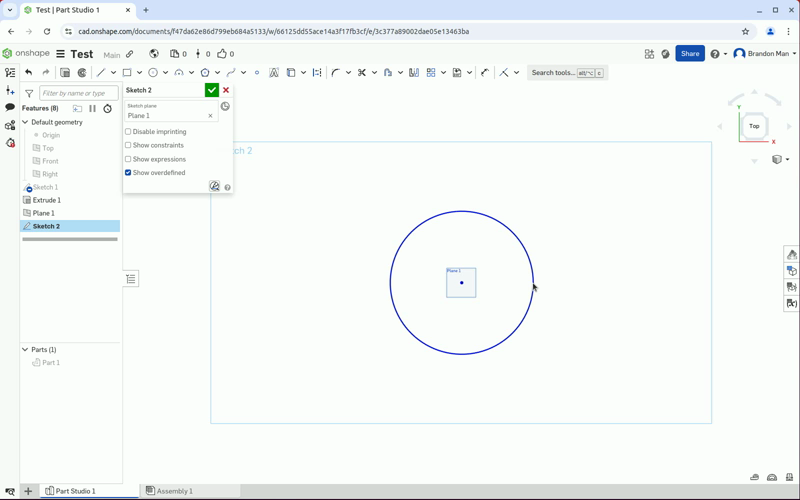
mouse_move(520, 283)
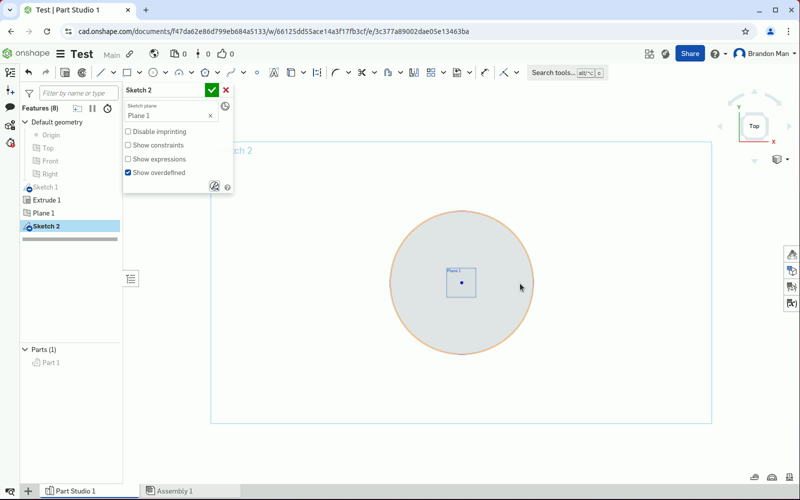
click(520, 283)
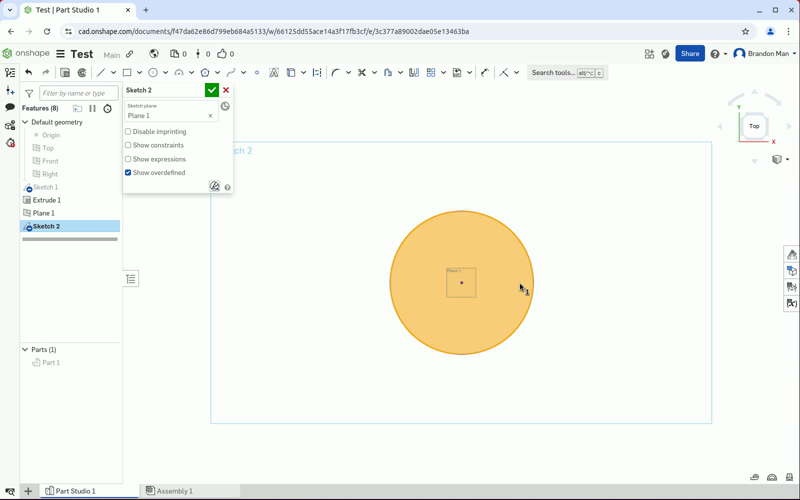
mouse_move(73, 352)
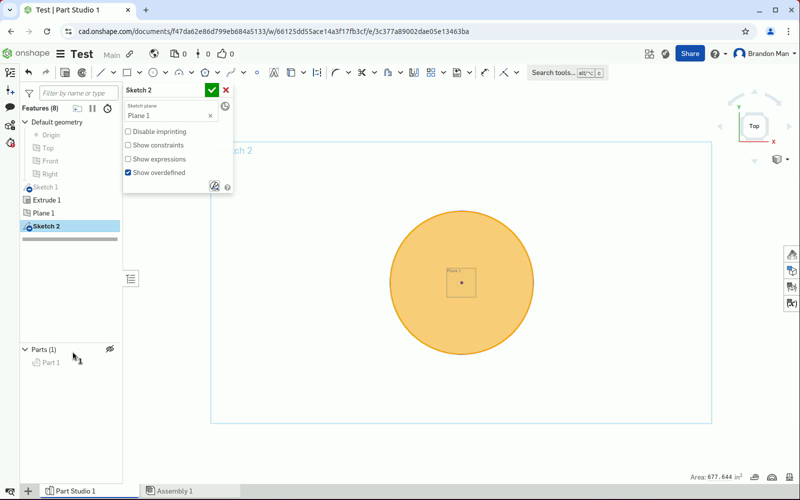
key(shift+y)
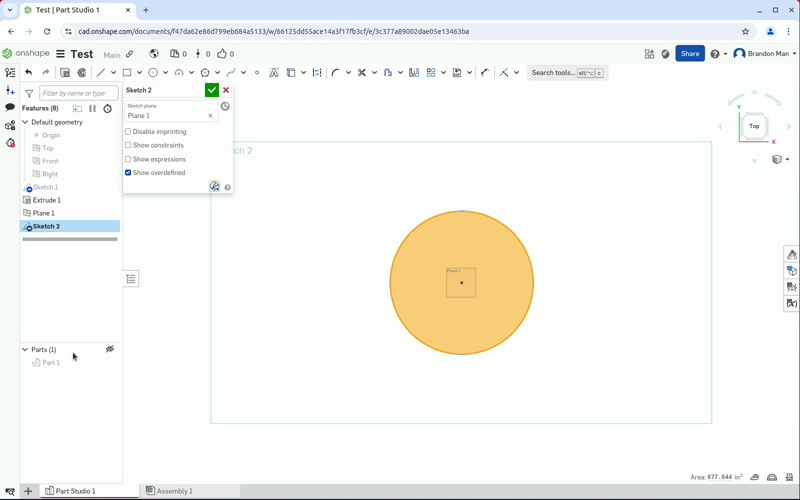
key(shift+e)
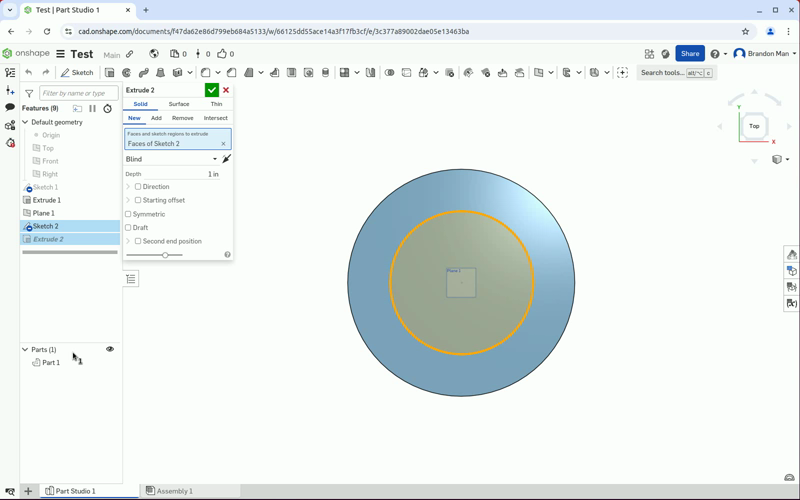
mouse_move(143, 106)
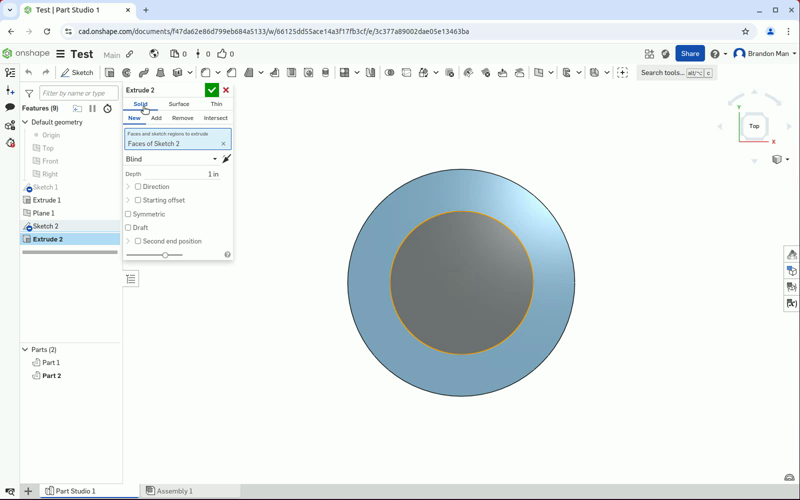
click(143, 106)
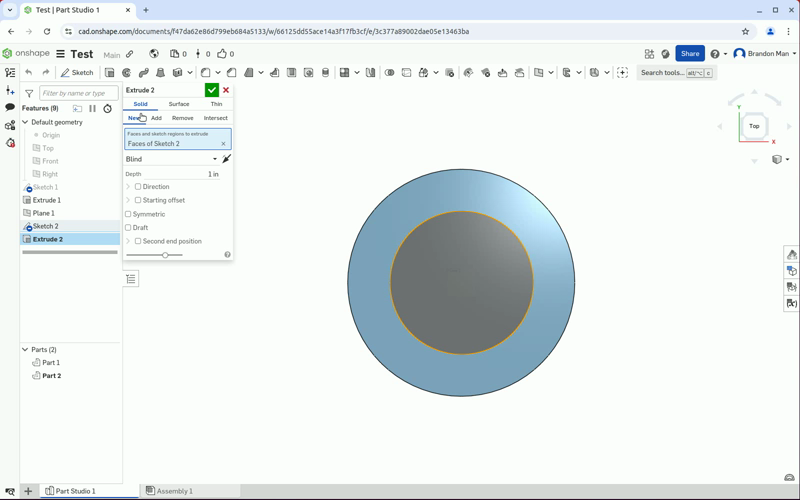
mouse_move(137, 120)
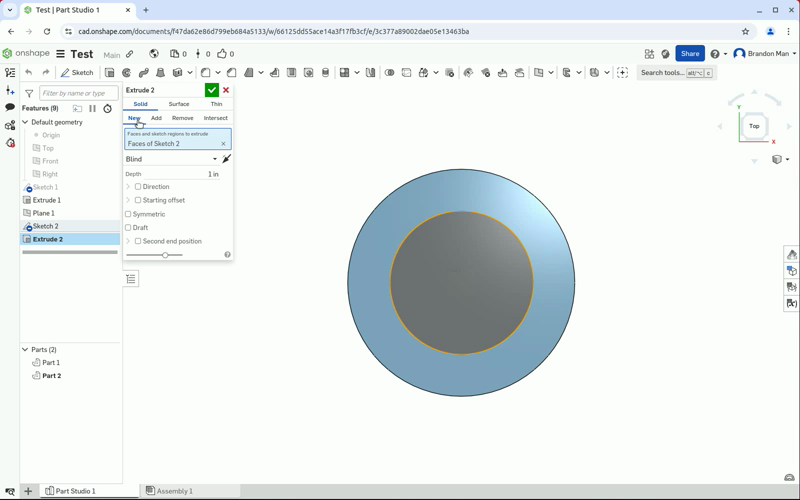
click(137, 120)
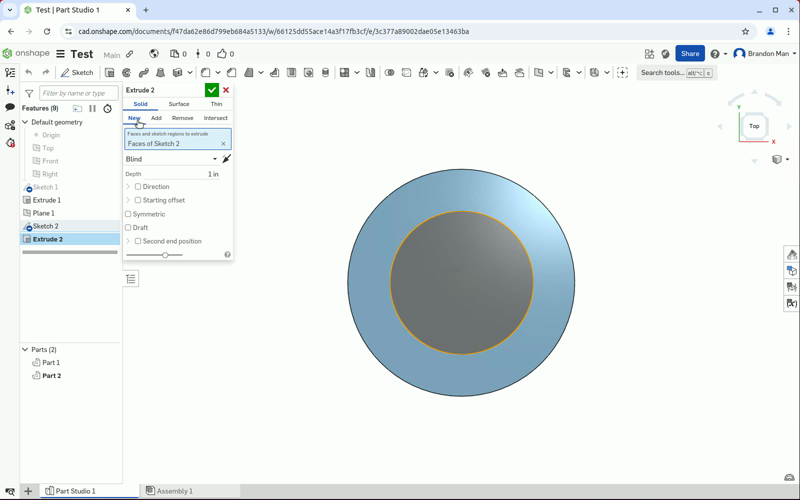
key(tab, 4)
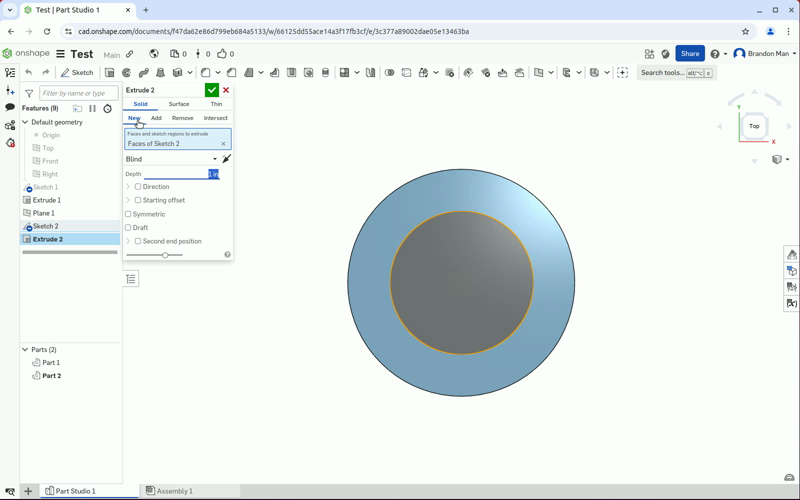
text(3.37)
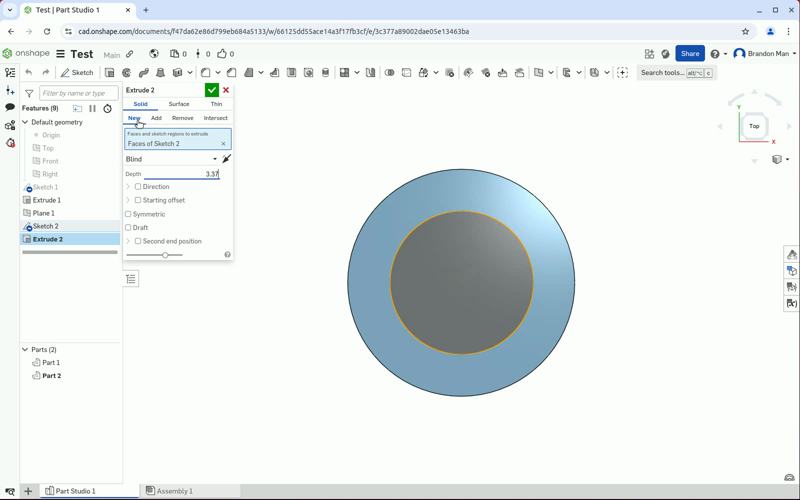
key(enter)
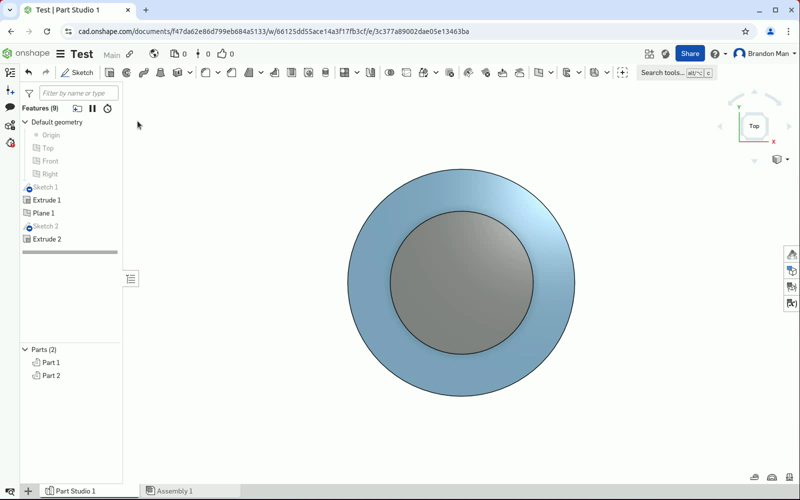
key(shift+h)
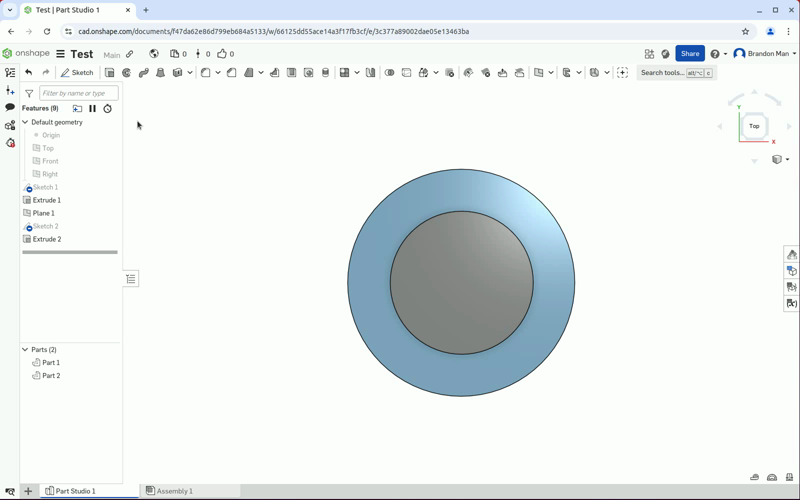
key(shift+h)
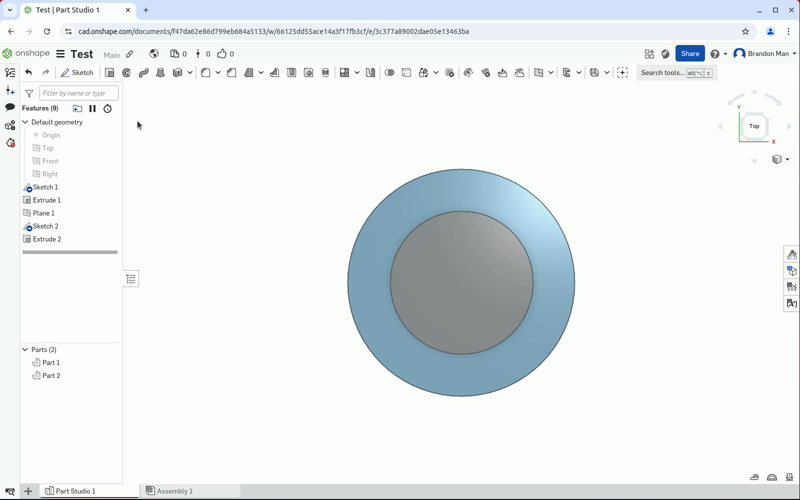
key(shift+7)
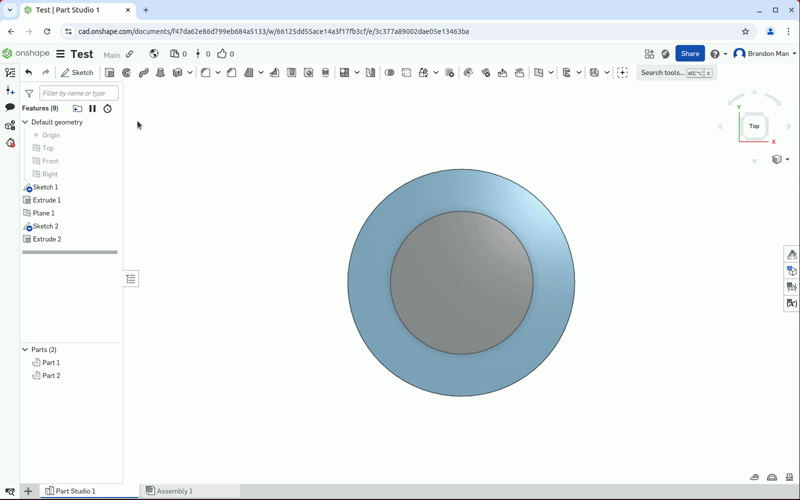
key(up, 3)
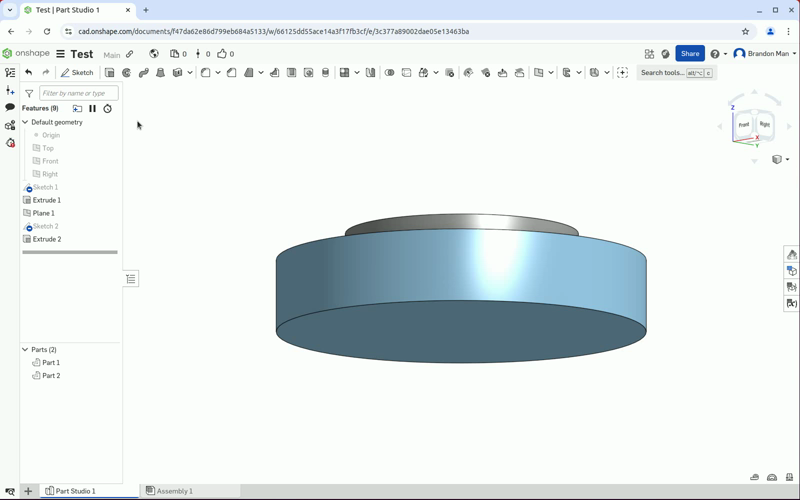
key(left, 3)
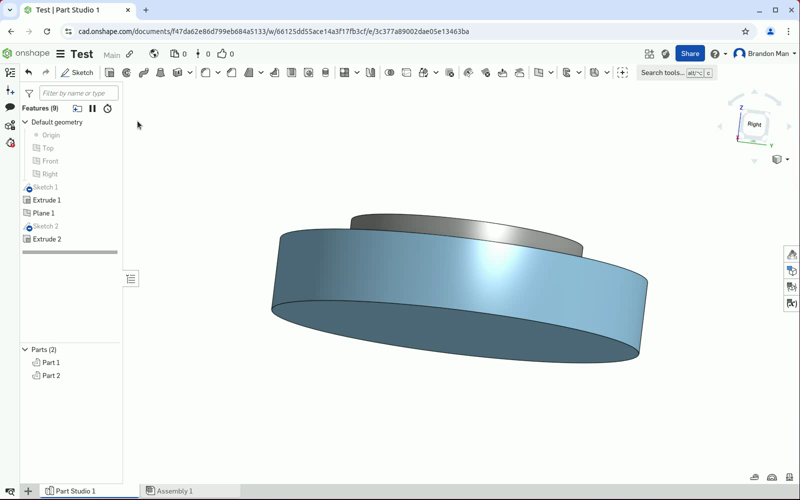
key(right, 3)
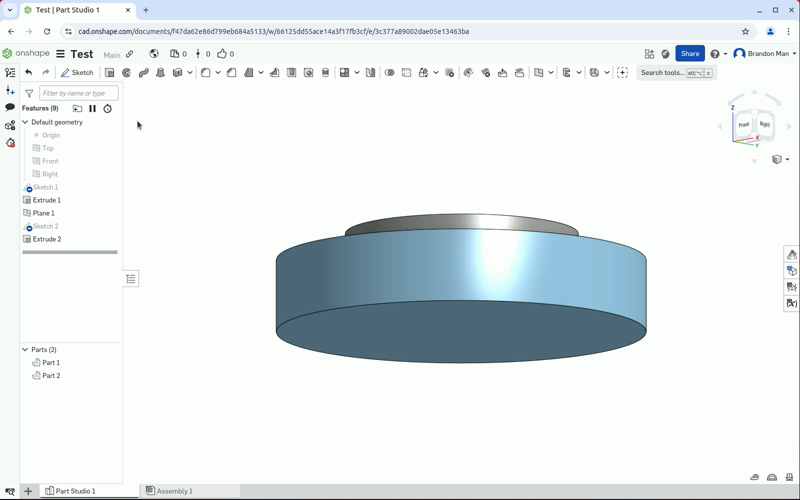
key(down, 3)
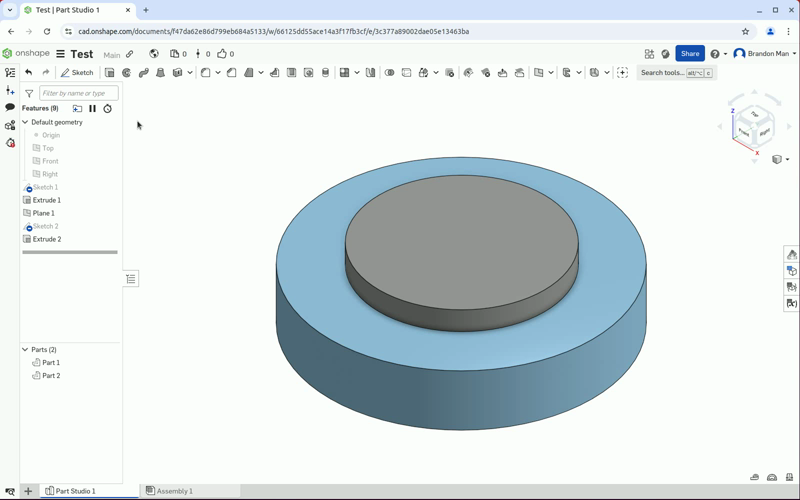
mouse_move(73, 189)
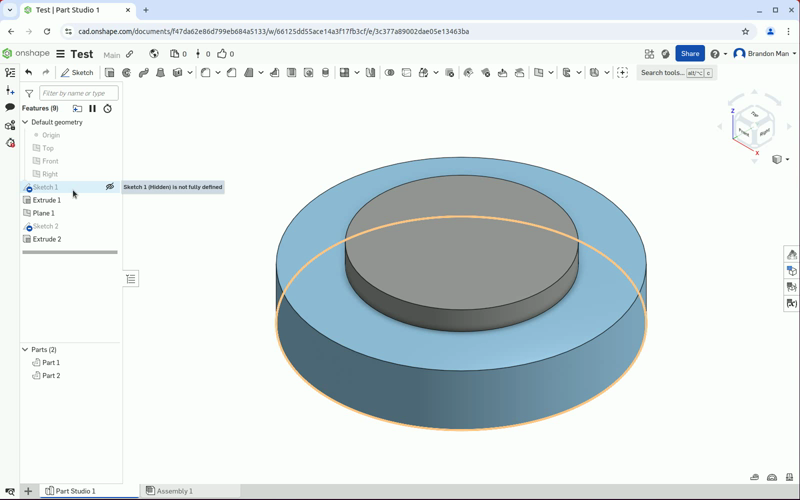
click(73, 189)